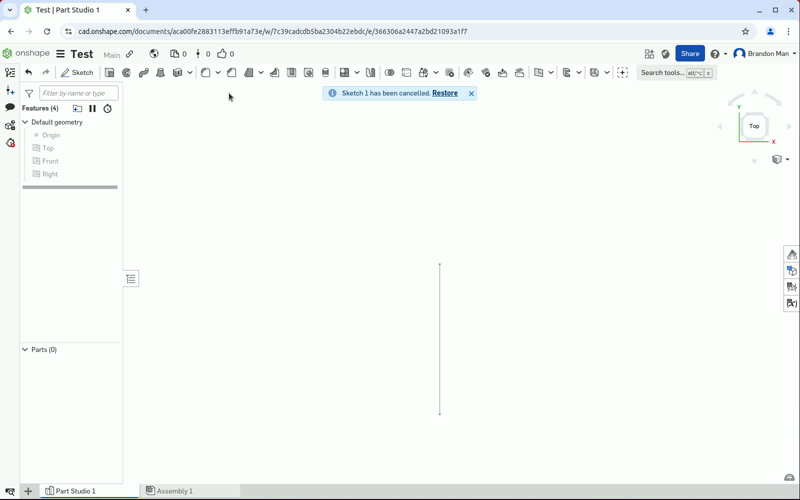
key(shift+h)
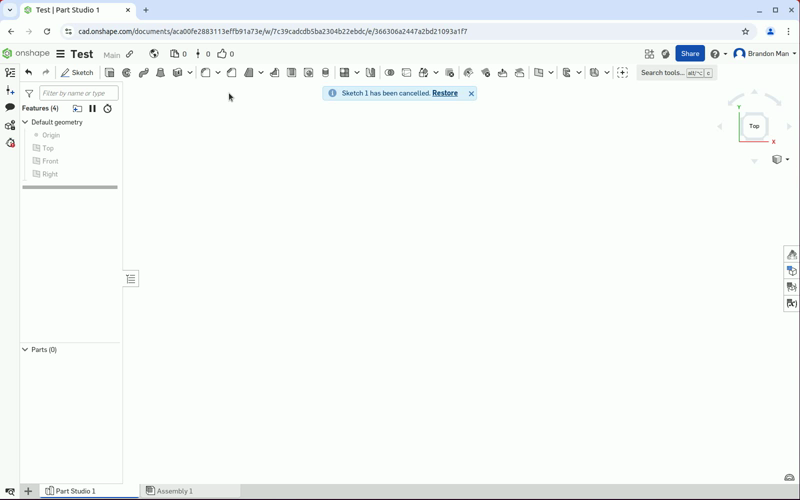
key(shift+s)
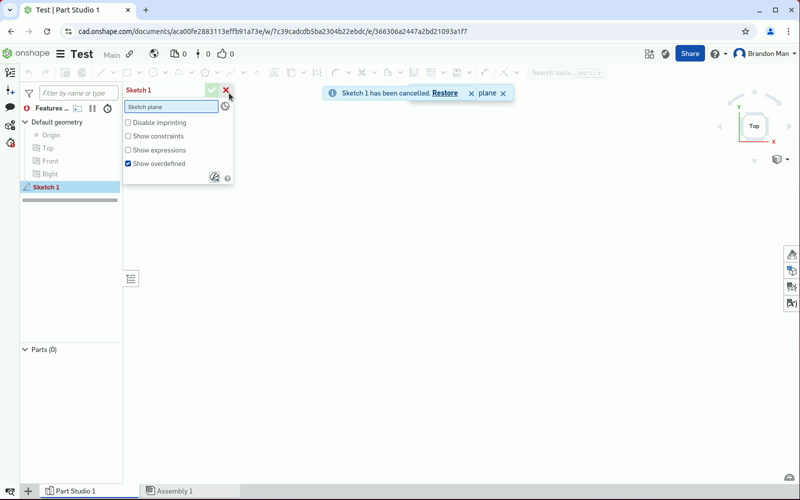
mouse_move(73, 150)
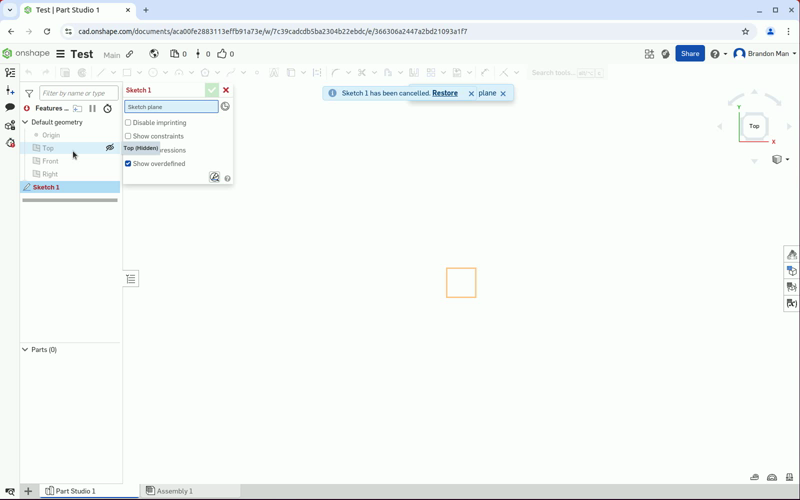
click(73, 150)
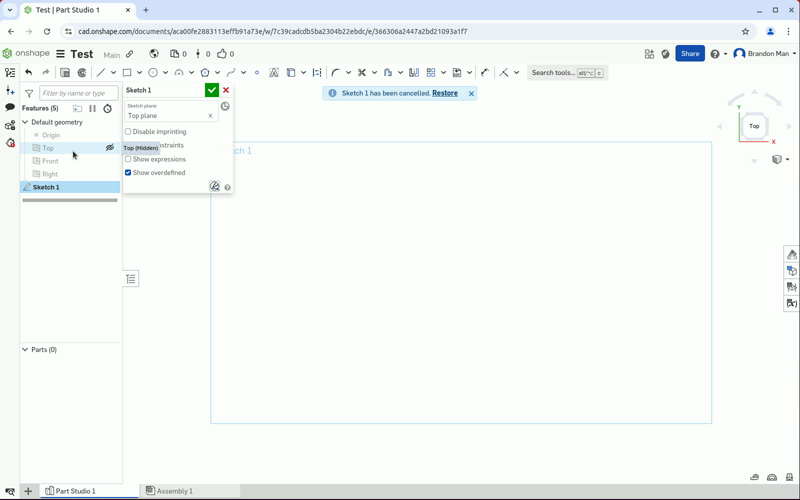
mouse_move(73, 352)
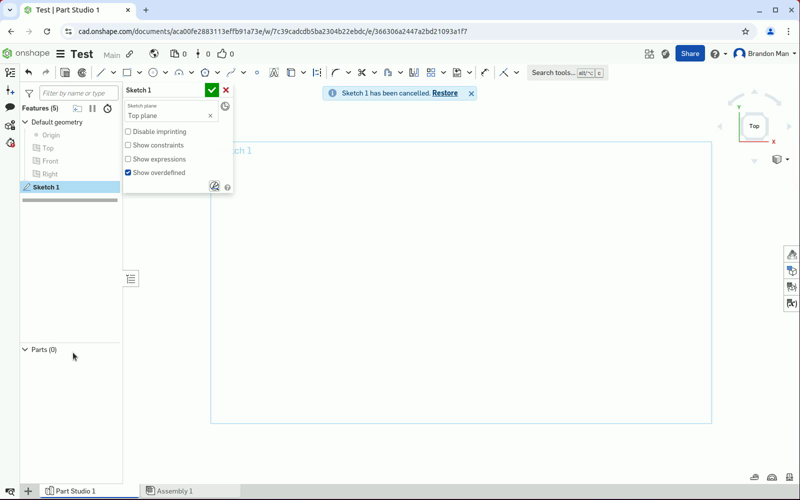
key(y)
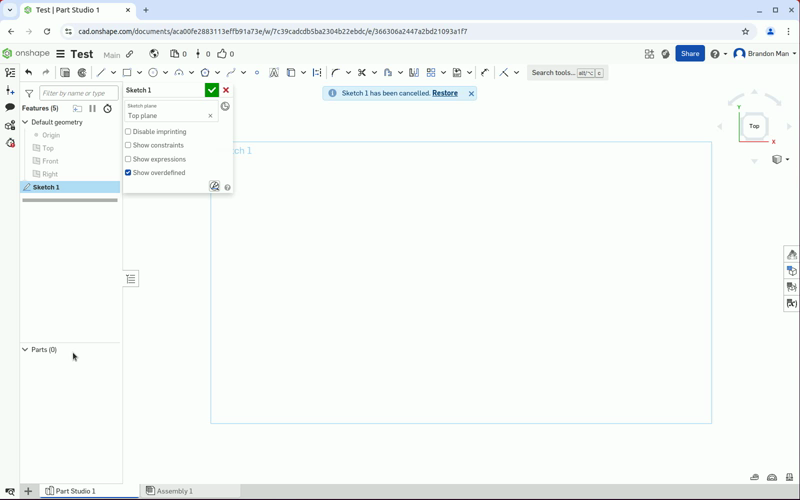
key(c)
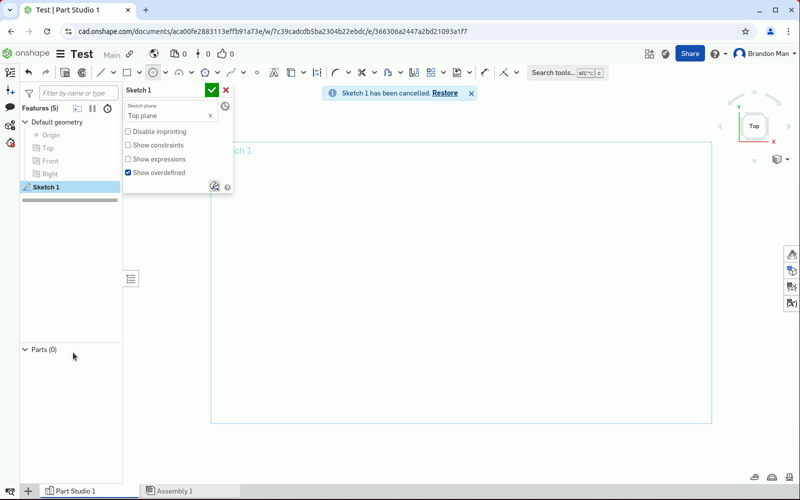
key_down(shift)
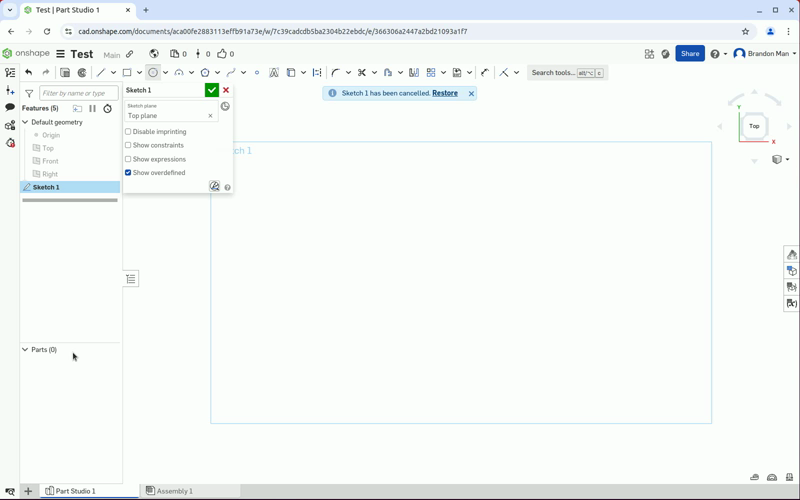
mouse_move(461, 282)
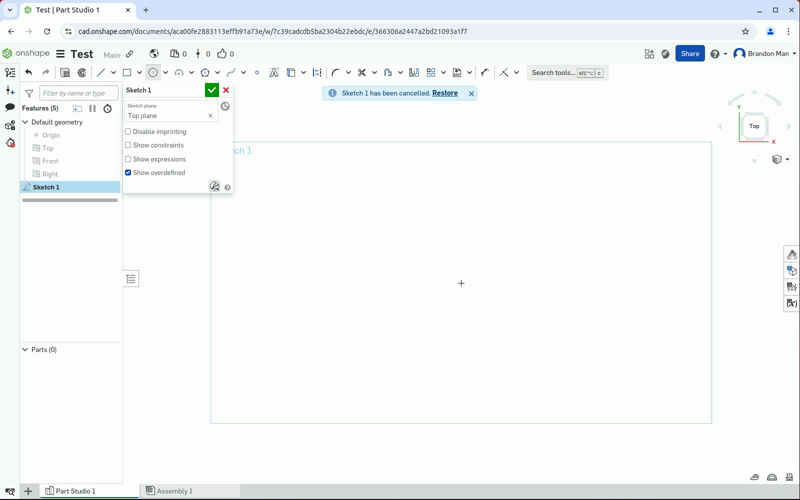
click(461, 282)
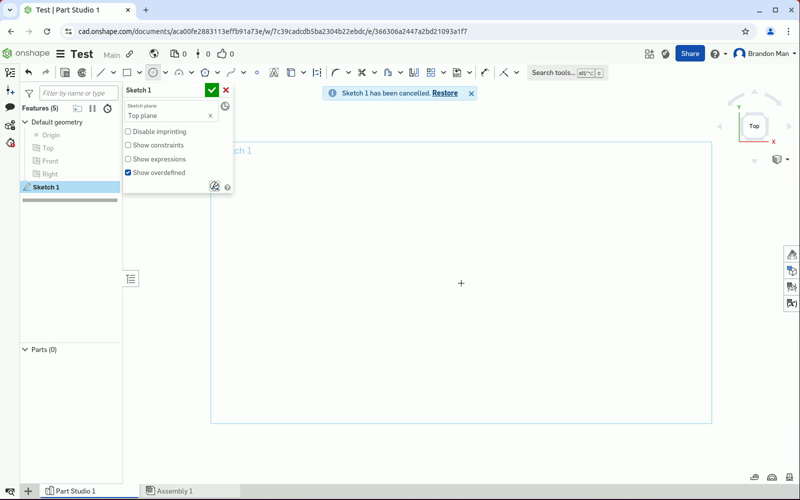
key_up(shift)
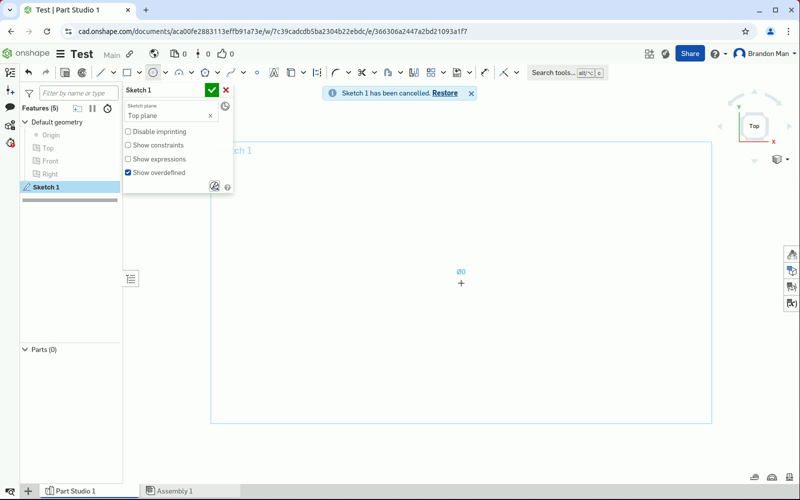
mouse_move(574, 282)
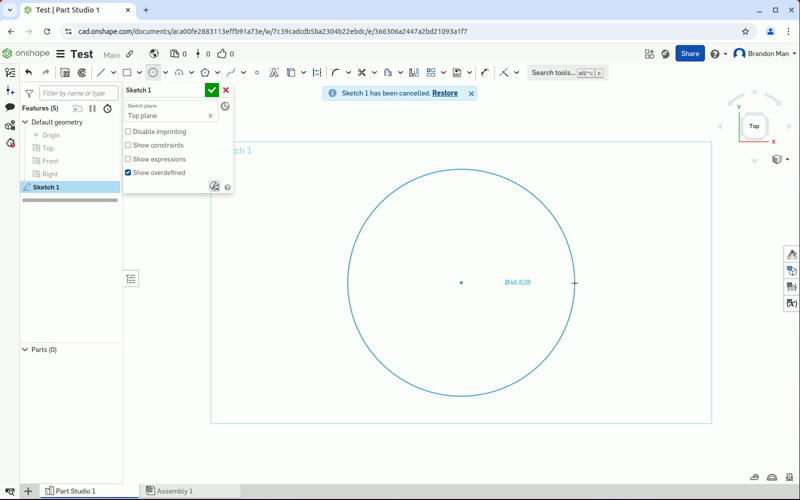
click(574, 282)
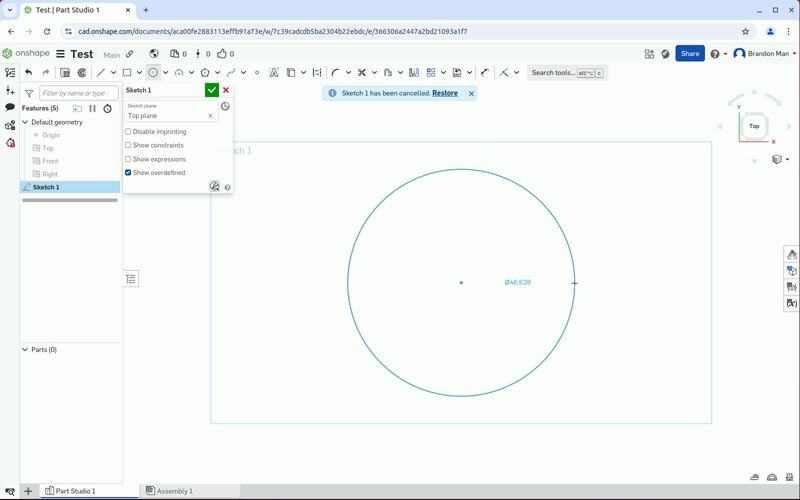
key(esc)
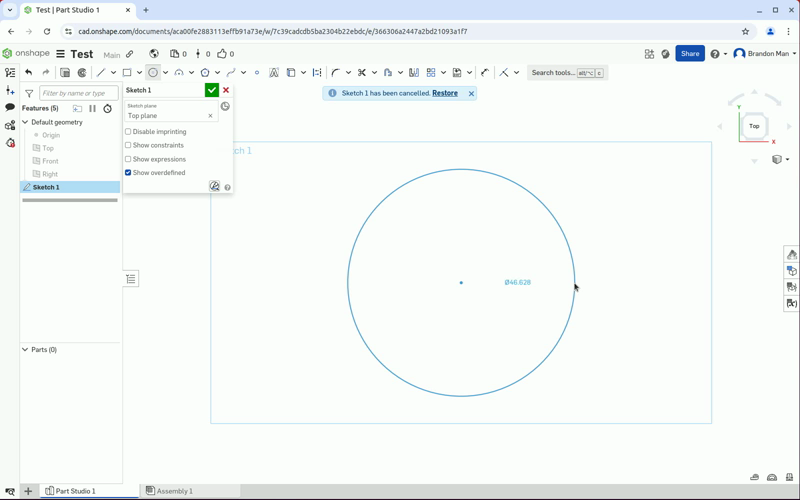
key(c)
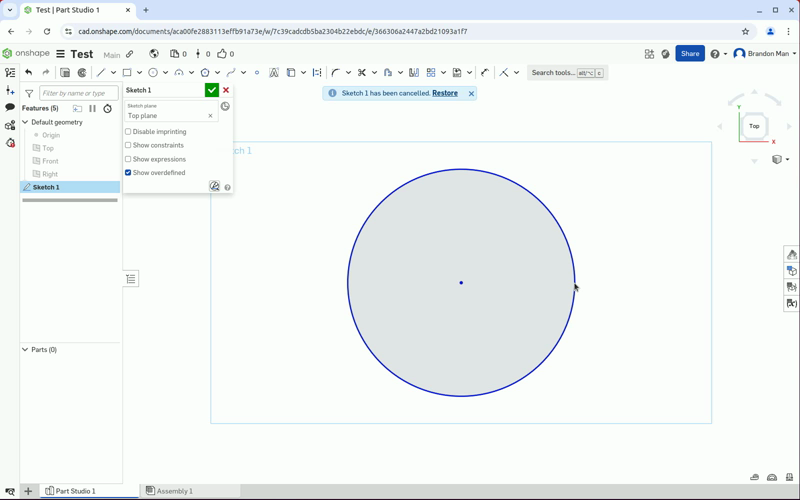
key_down(shift)
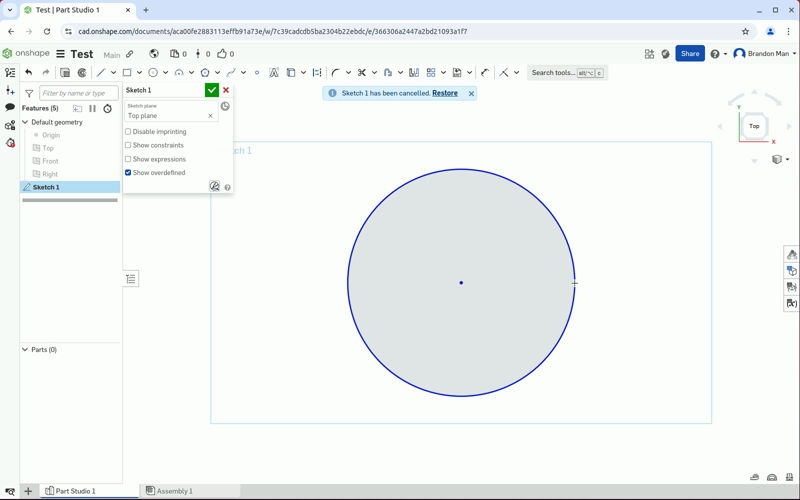
mouse_move(461, 282)
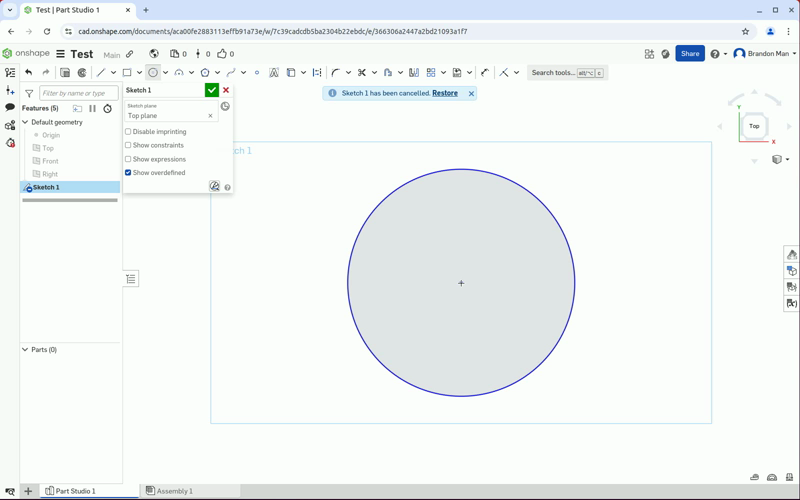
click(461, 282)
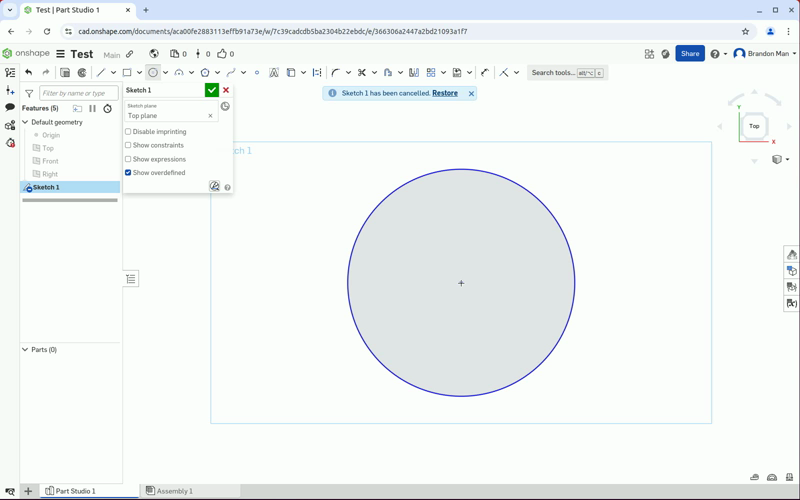
key_up(shift)
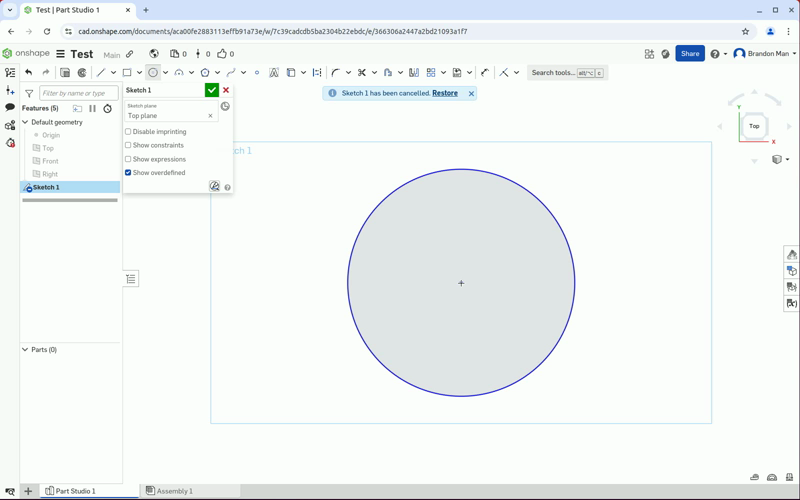
mouse_move(548, 282)
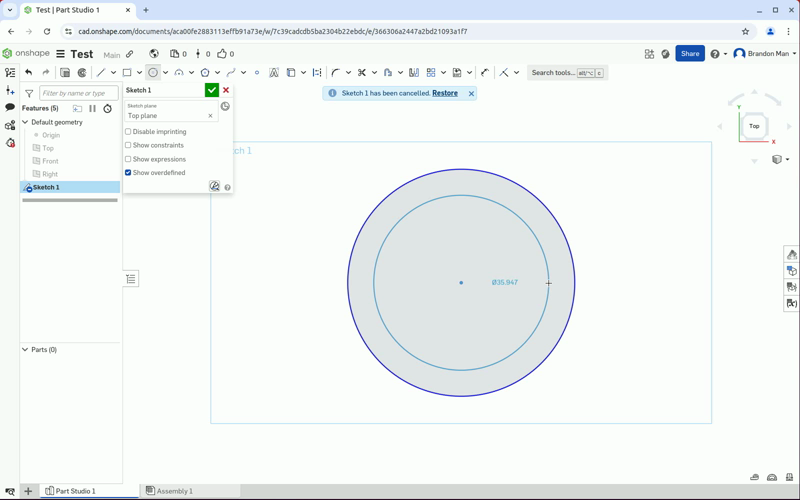
click(548, 282)
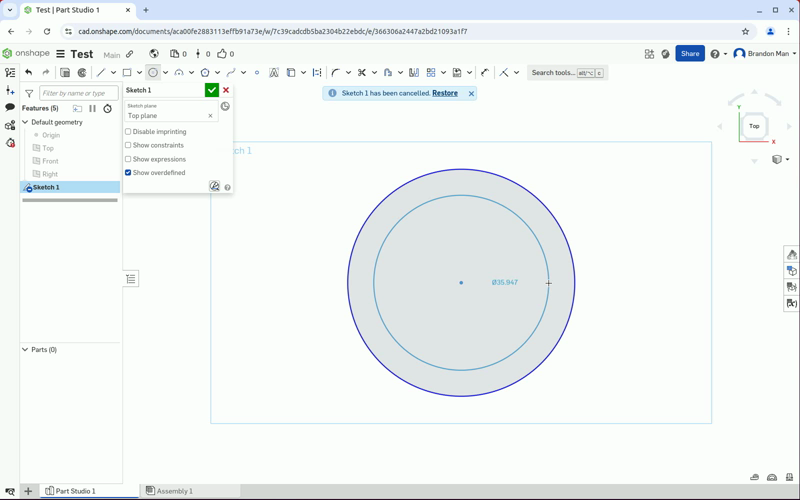
key(esc)
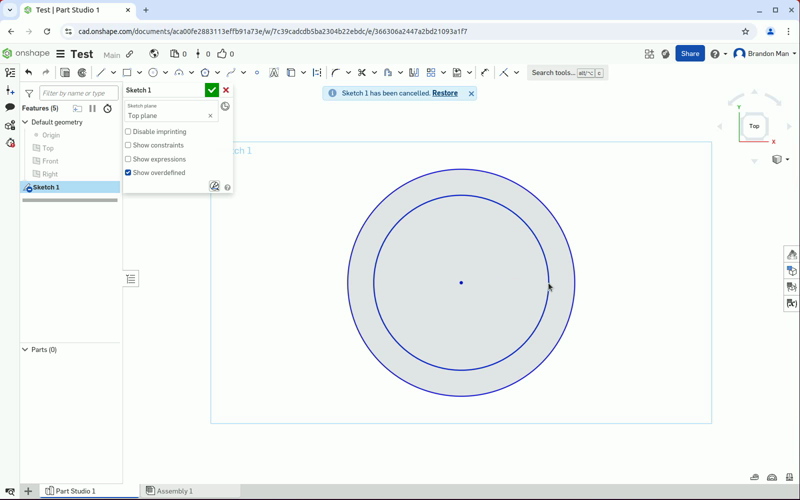
mouse_move(515, 198)
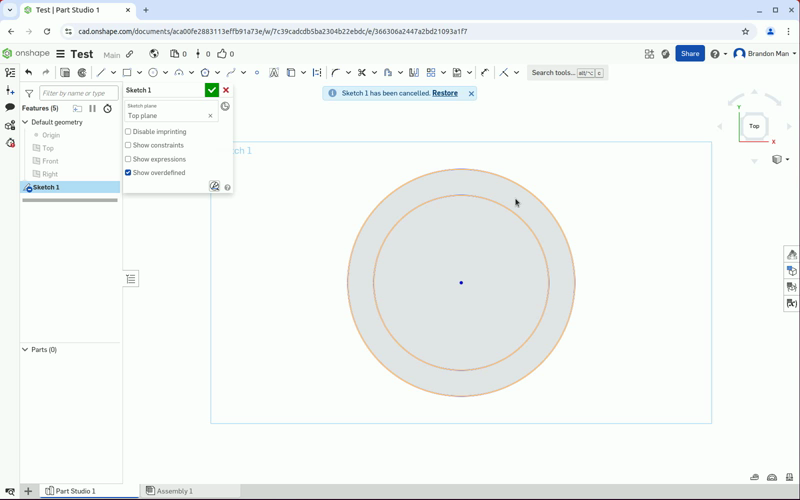
click(515, 198)
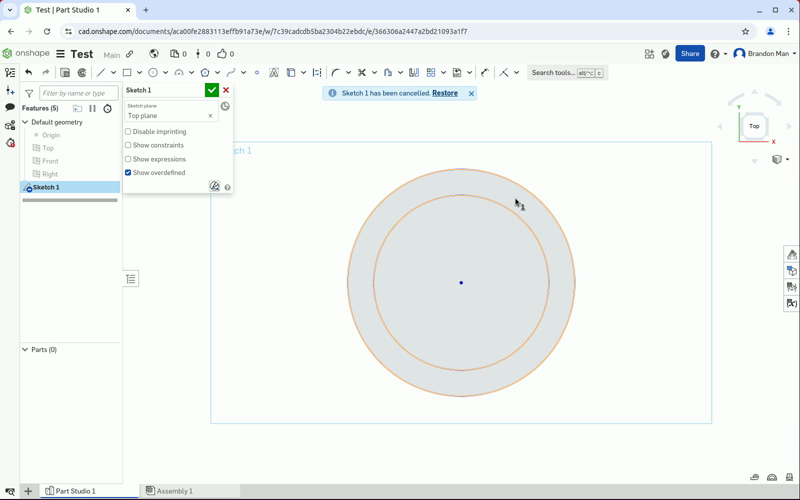
mouse_move(73, 352)
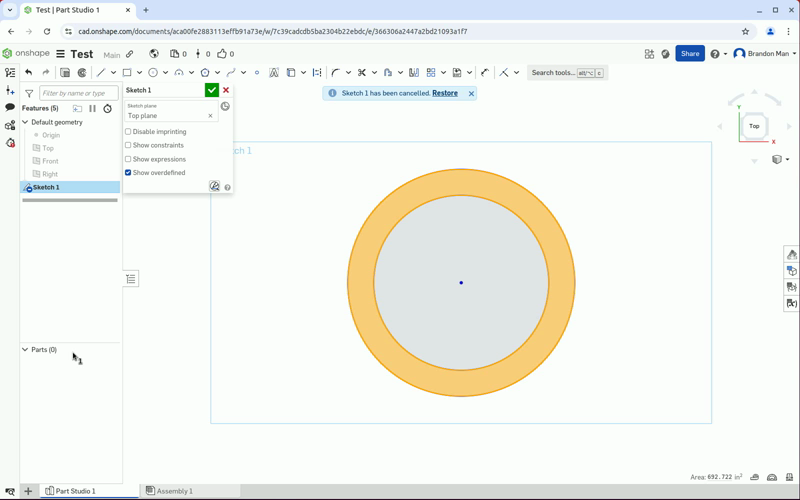
key(shift+y)
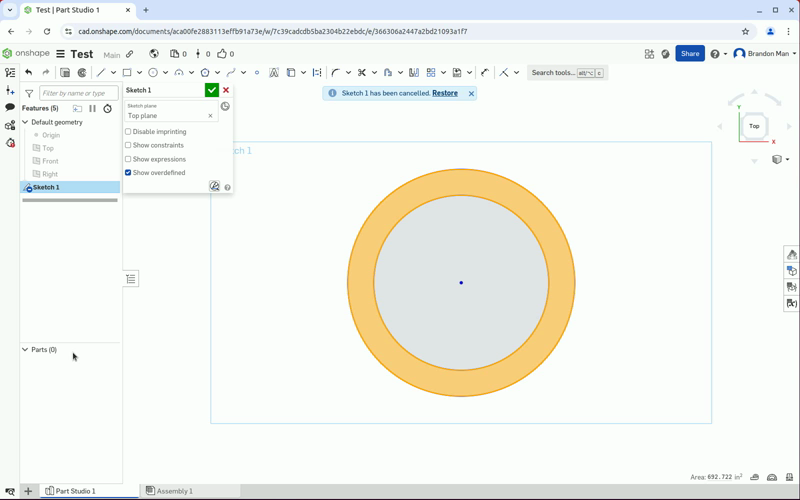
key(shift+e)
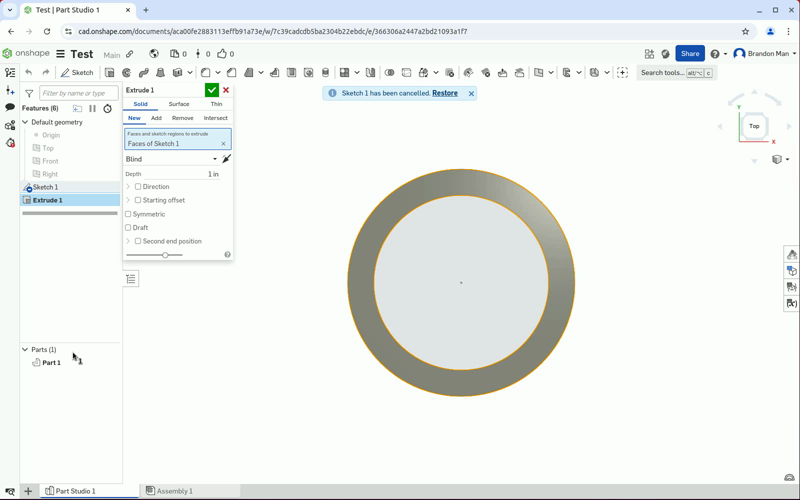
mouse_move(143, 106)
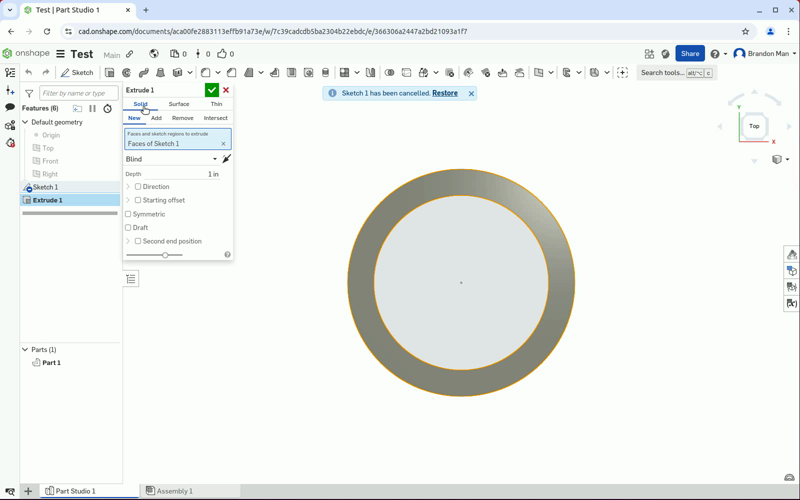
click(143, 106)
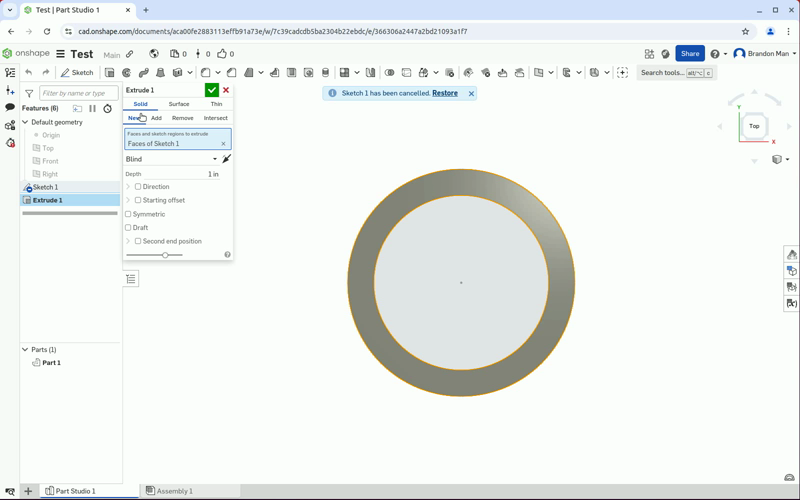
mouse_move(137, 120)
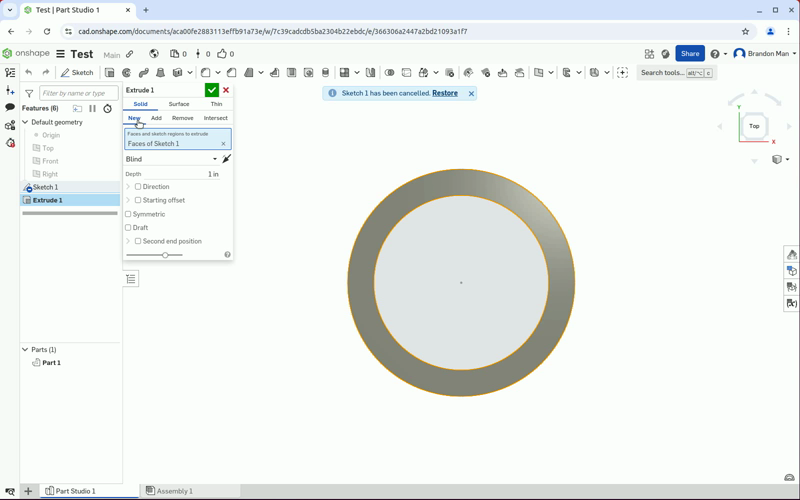
click(137, 120)
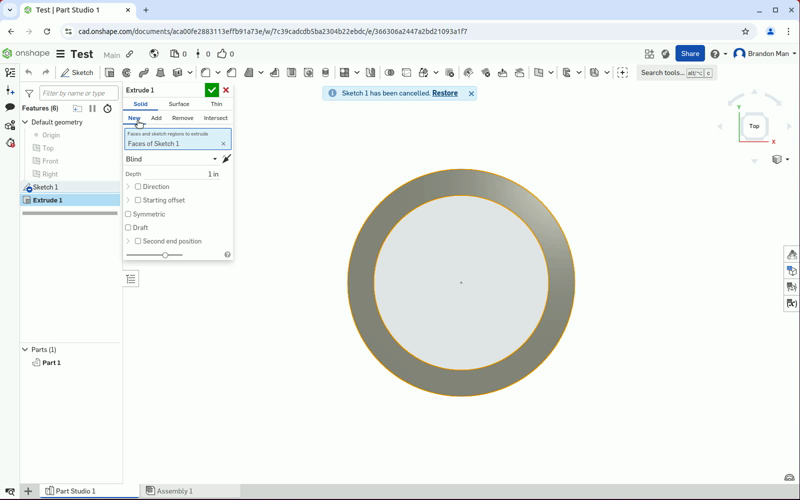
key(tab, 4)
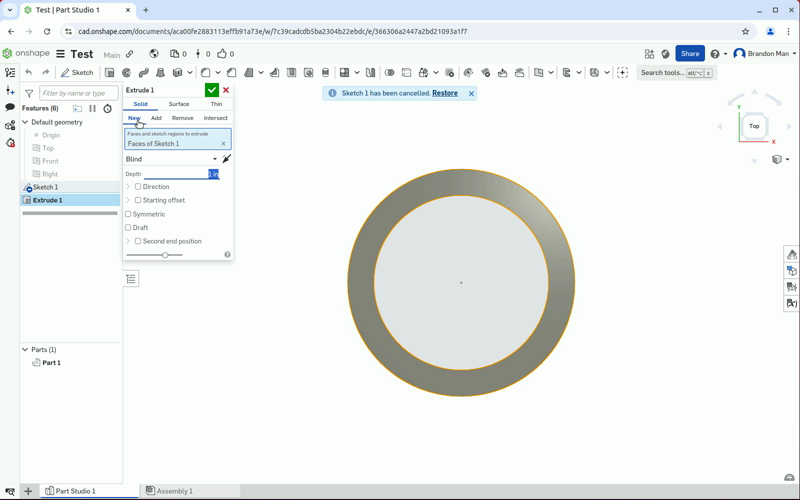
text(5.777)
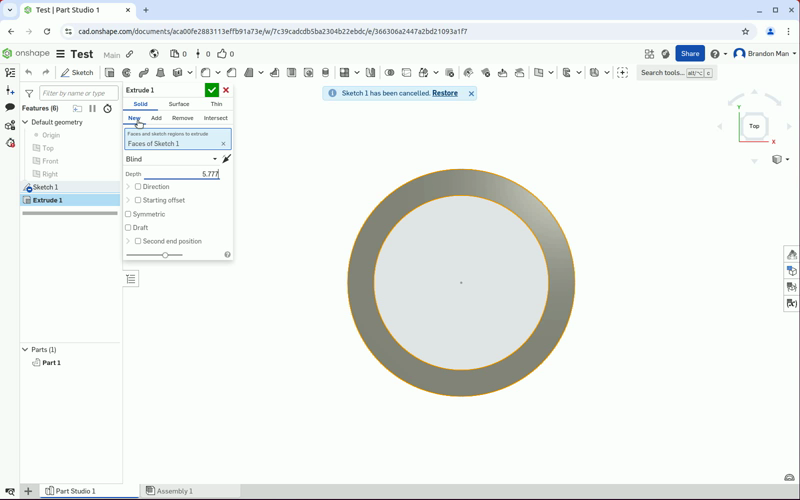
key(enter)
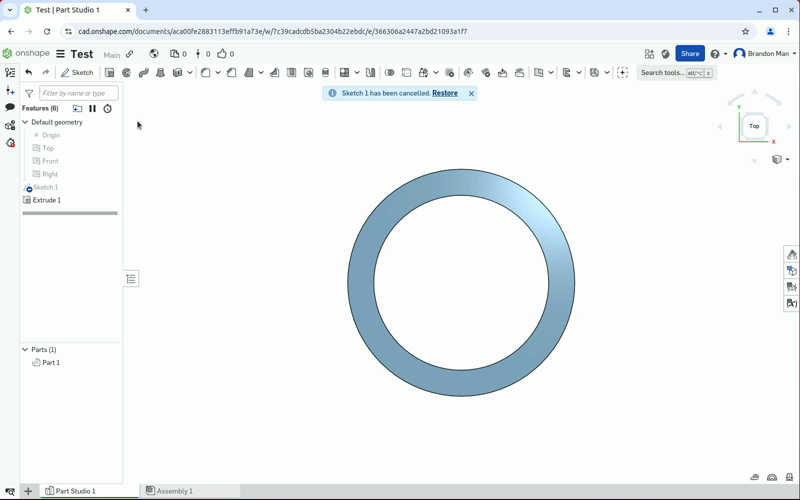
key(shift+h)
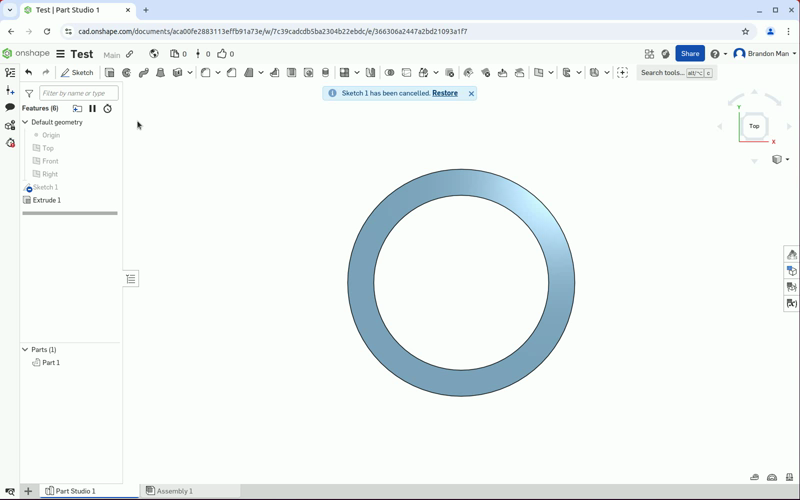
key(shift+h)
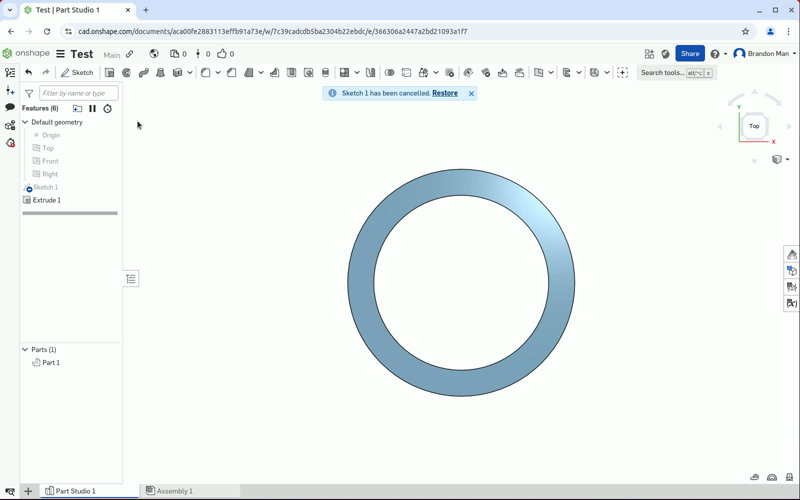
mouse_move(73, 189)
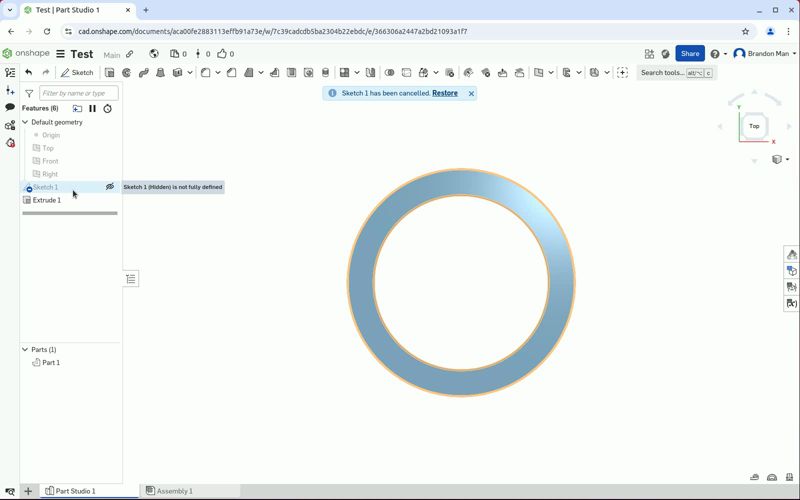
click(73, 189)
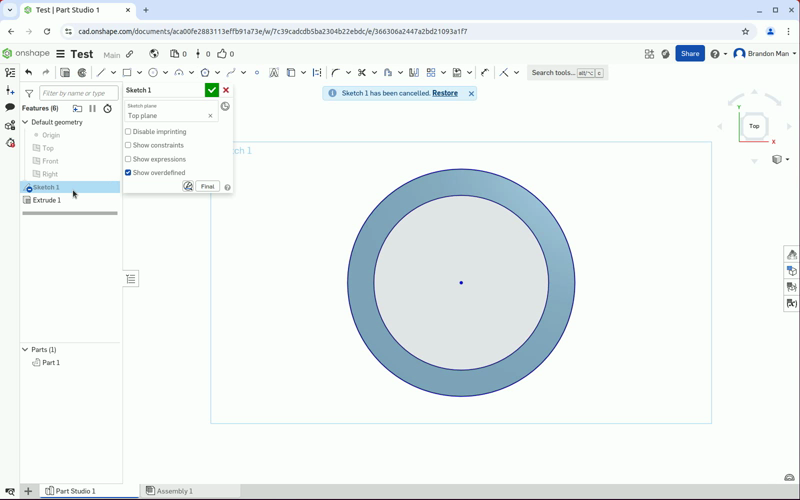
mouse_move(229, 92)
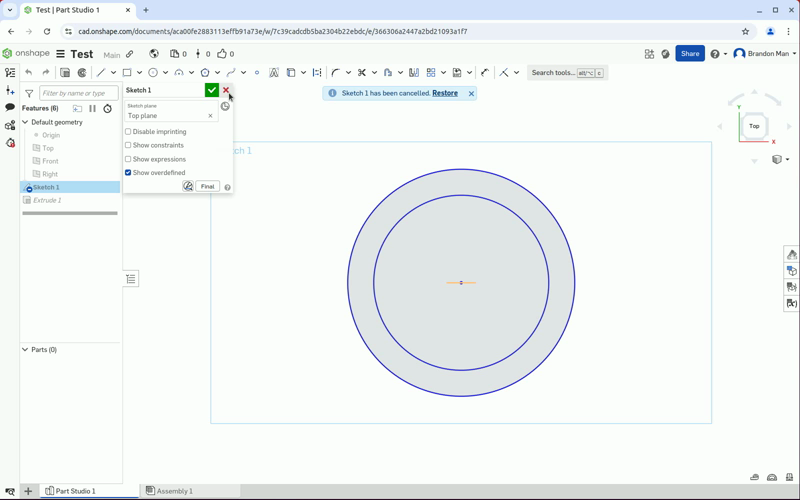
click(229, 92)
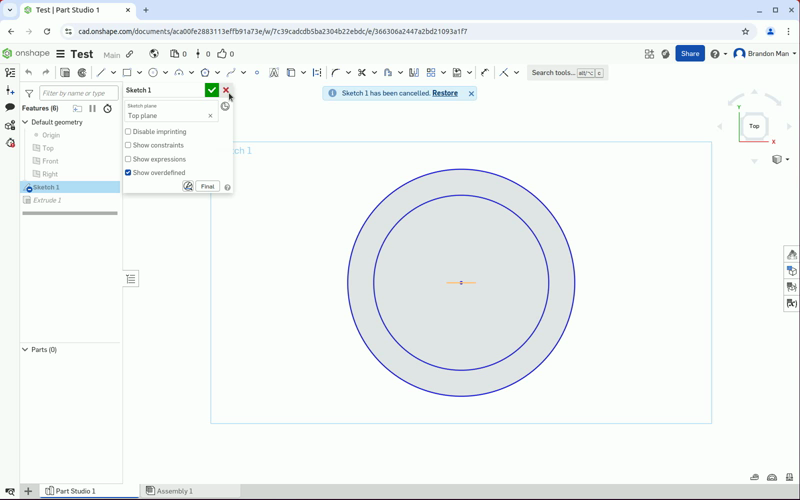
key(shift+s)
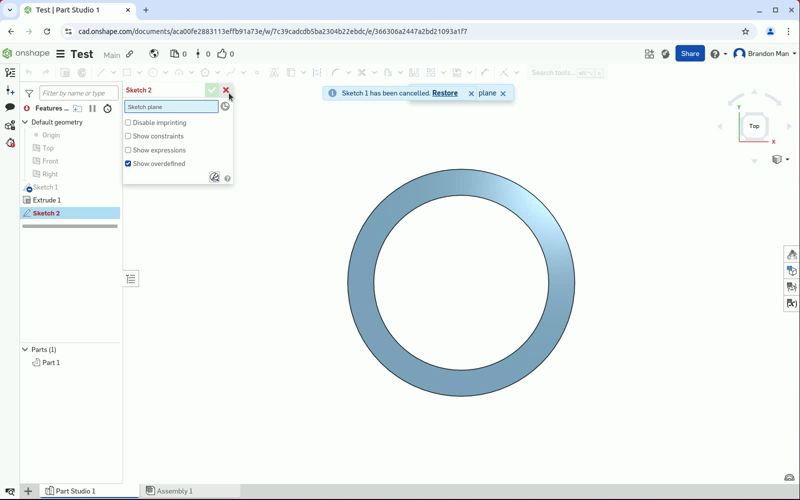
mouse_move(73, 150)
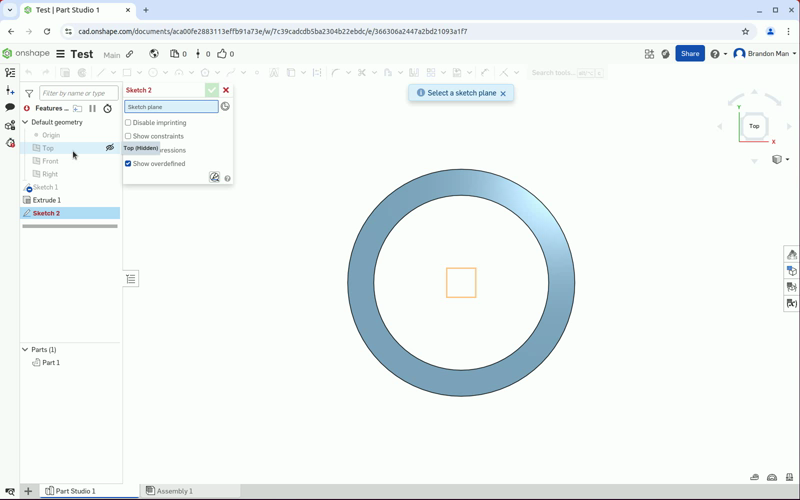
click(73, 150)
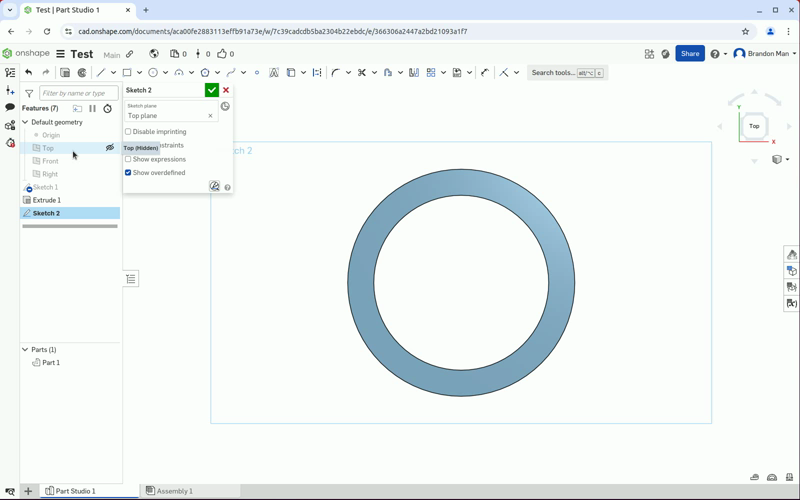
mouse_move(73, 352)
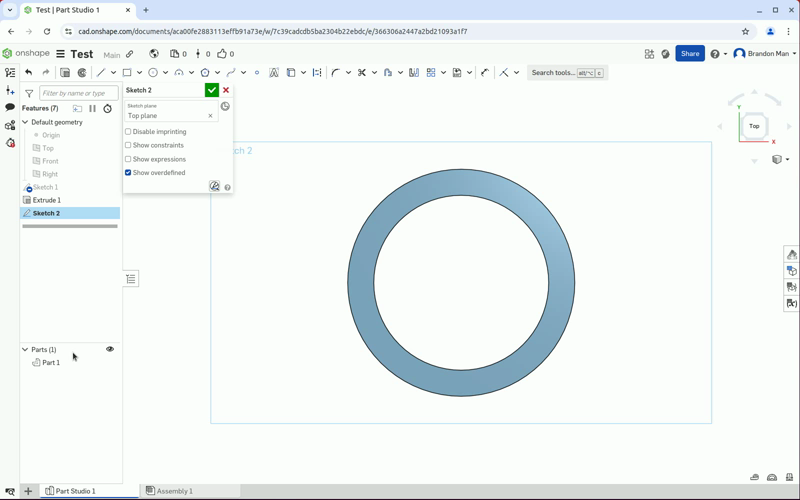
key(y)
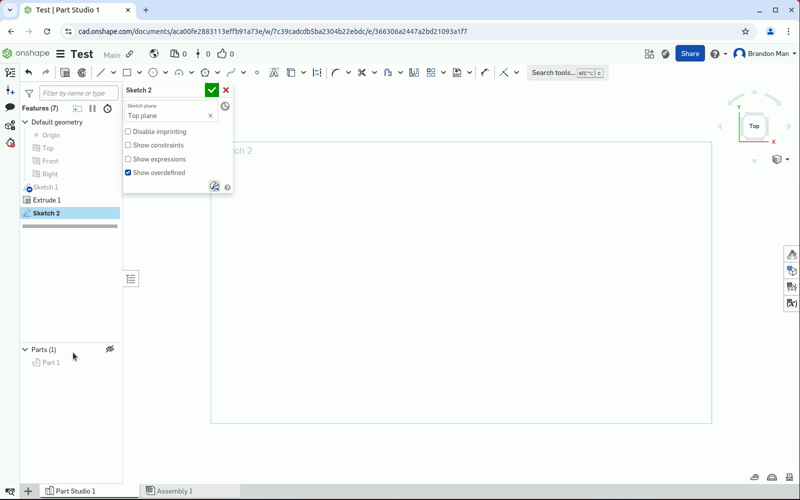
key(c)
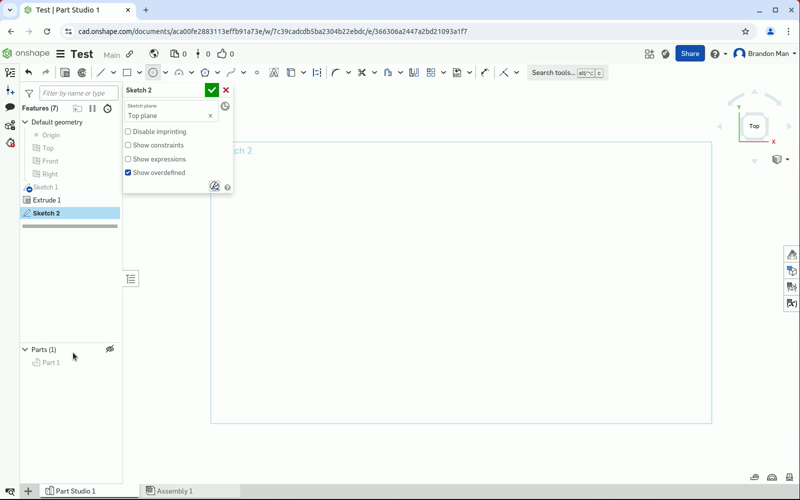
key_down(shift)
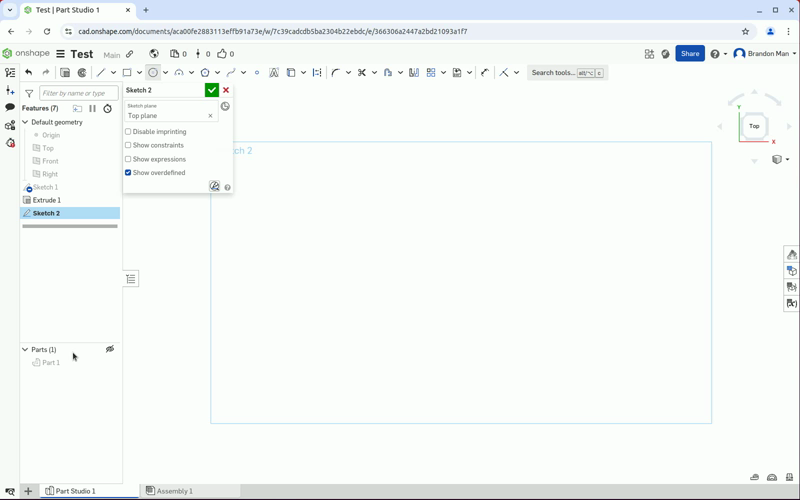
mouse_move(461, 282)
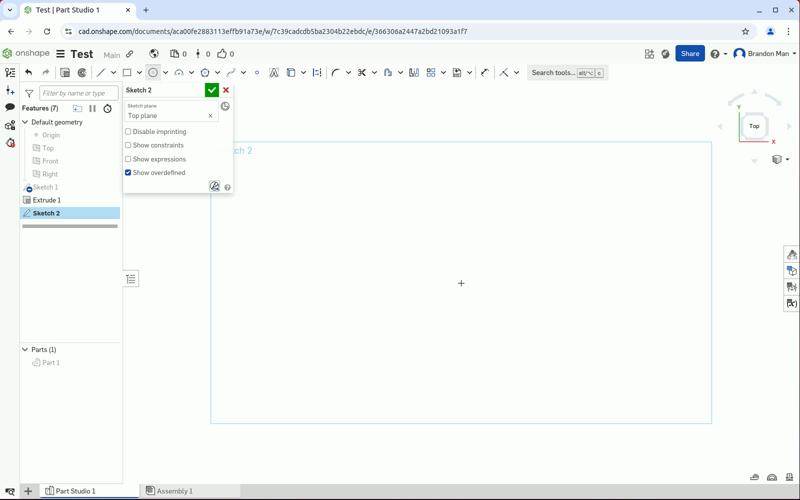
click(461, 282)
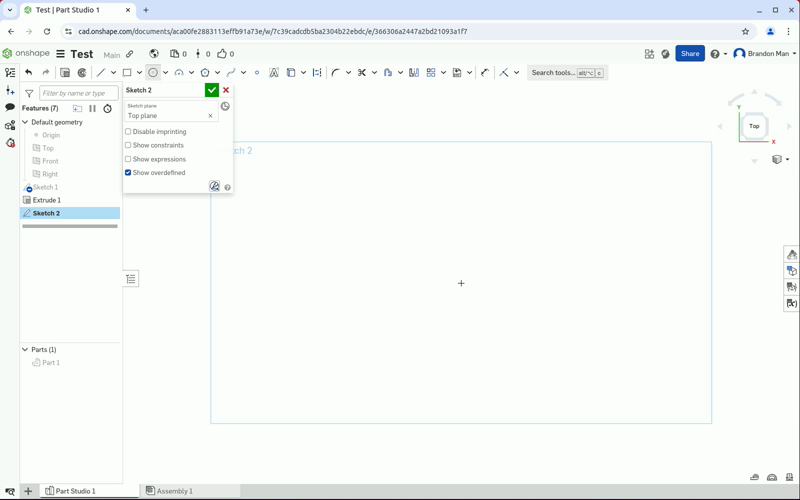
key_up(shift)
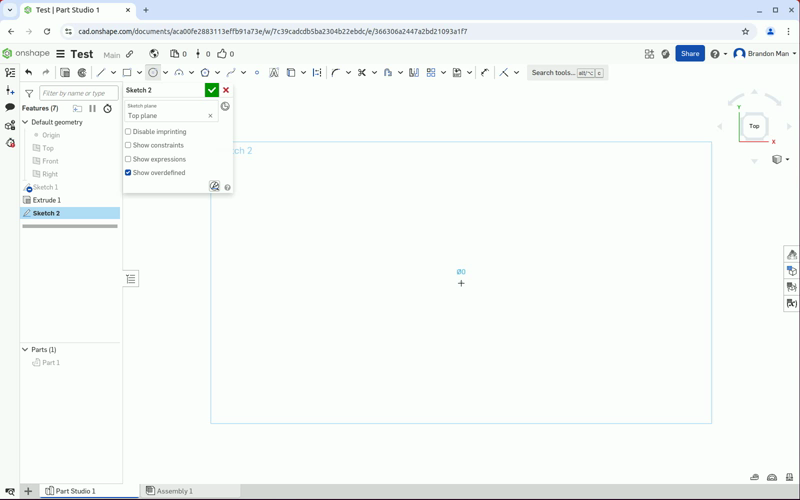
mouse_move(548, 282)
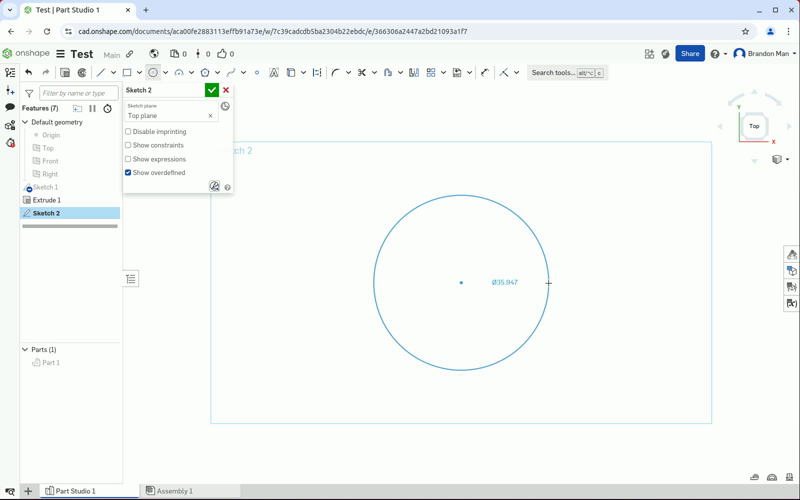
click(548, 282)
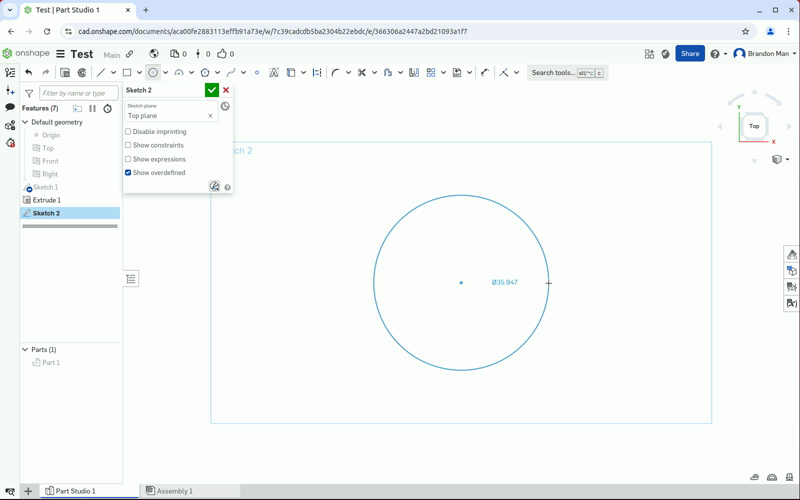
key(esc)
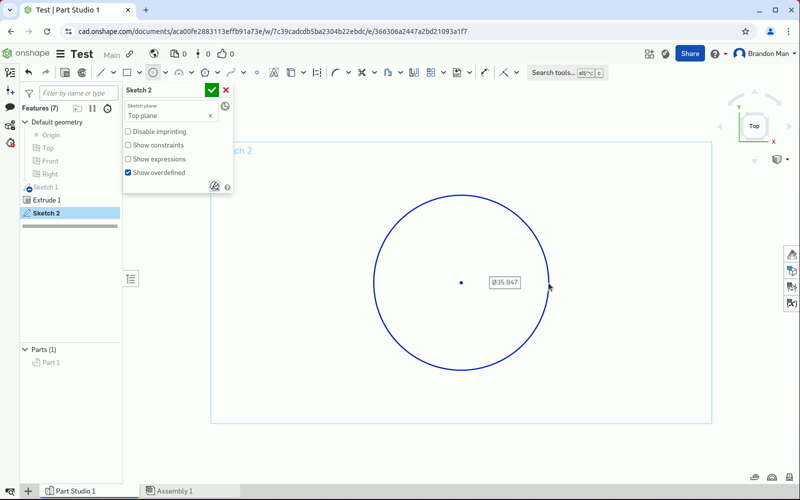
mouse_move(525, 263)
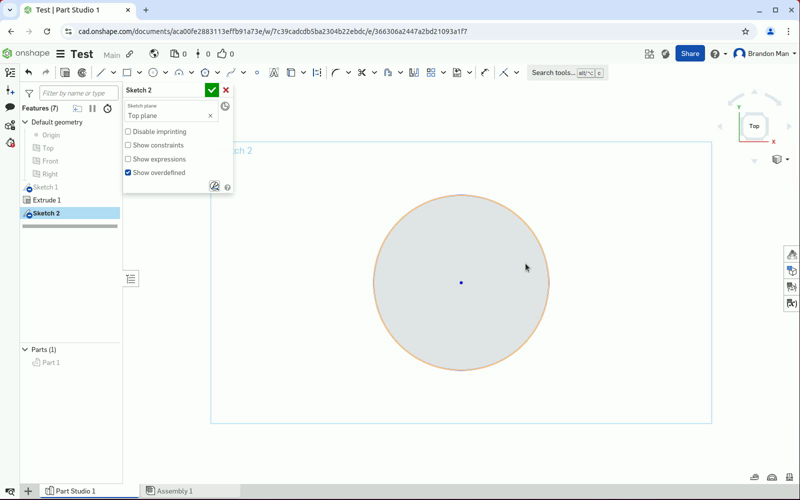
click(525, 263)
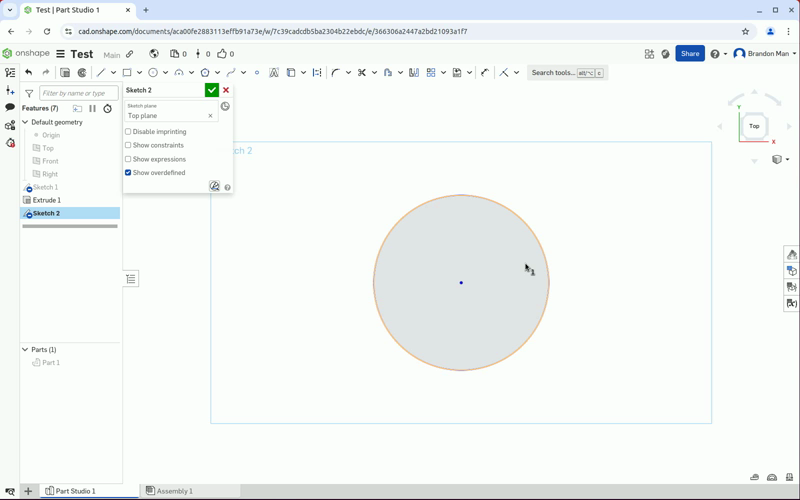
mouse_move(73, 352)
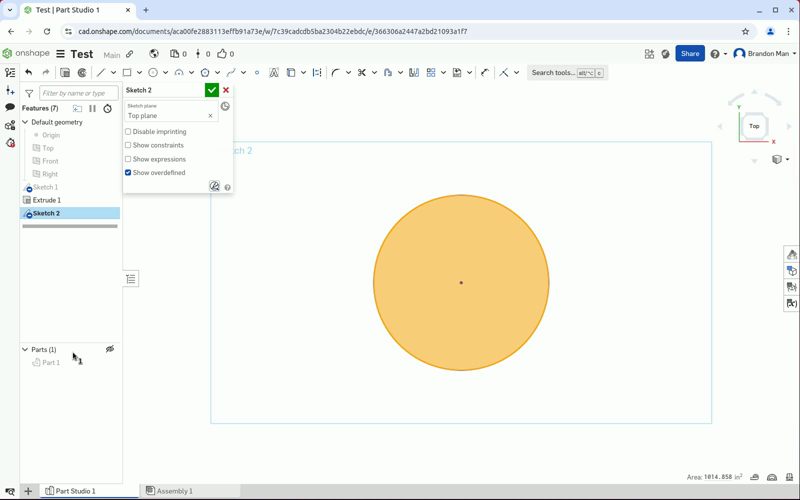
key(shift+y)
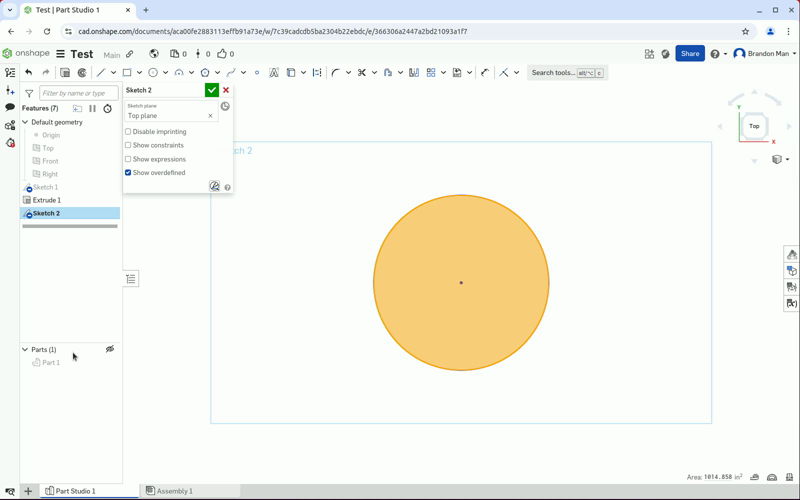
key(shift+e)
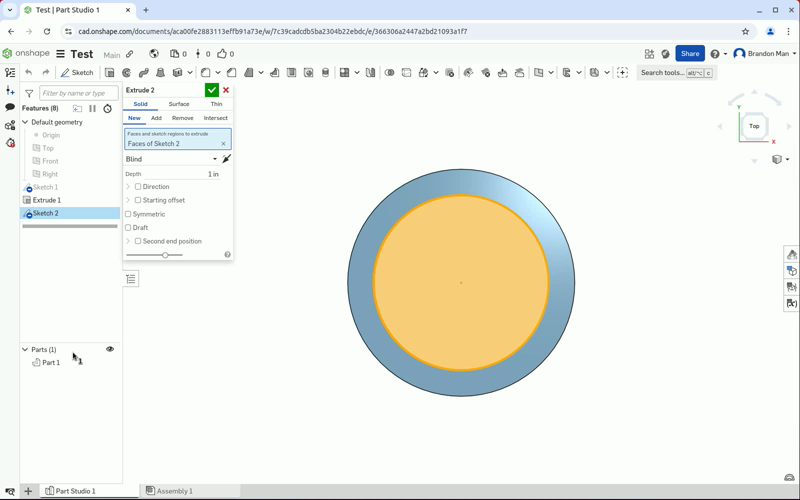
mouse_move(143, 106)
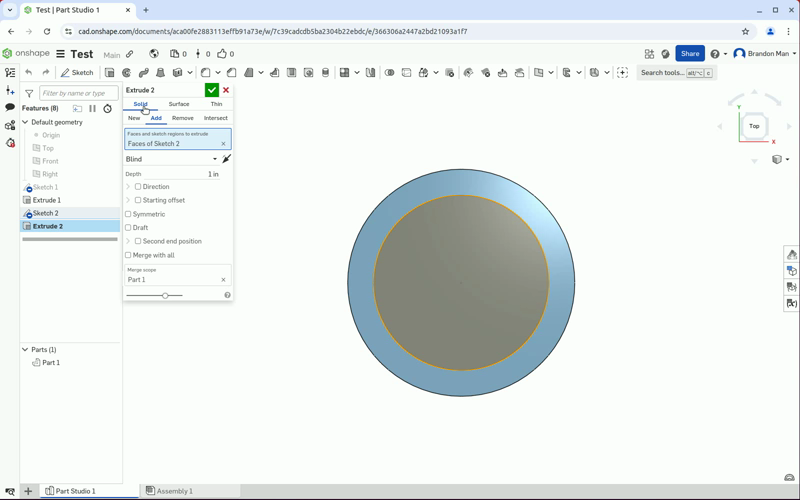
click(143, 106)
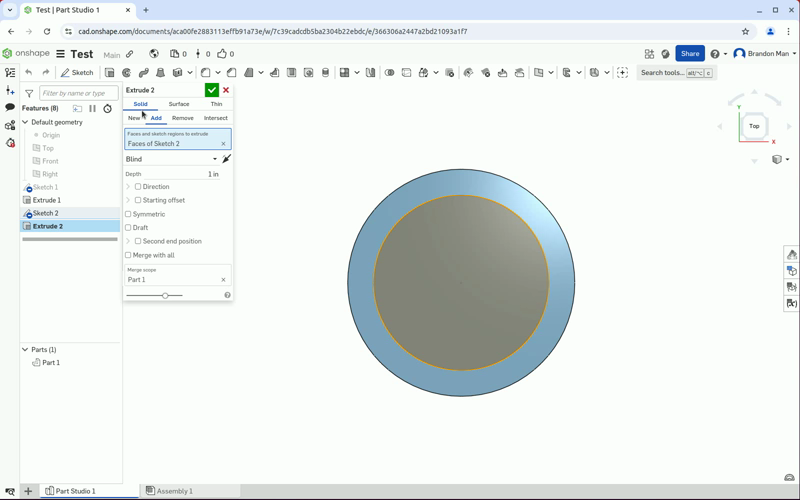
mouse_move(137, 120)
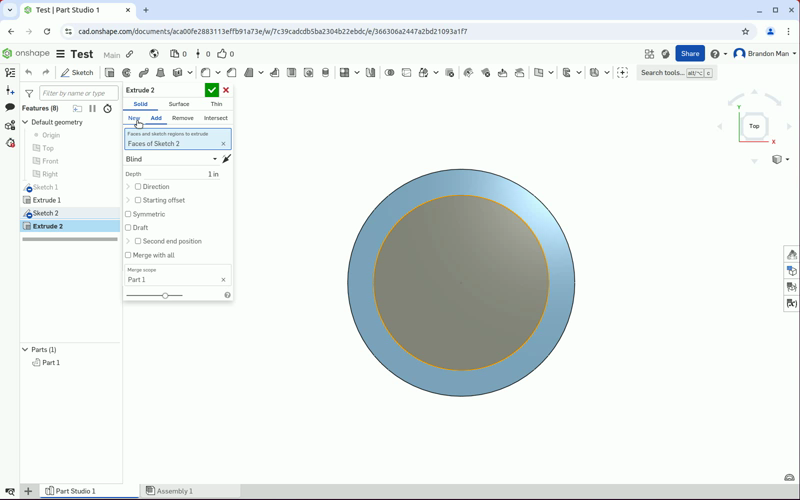
click(137, 120)
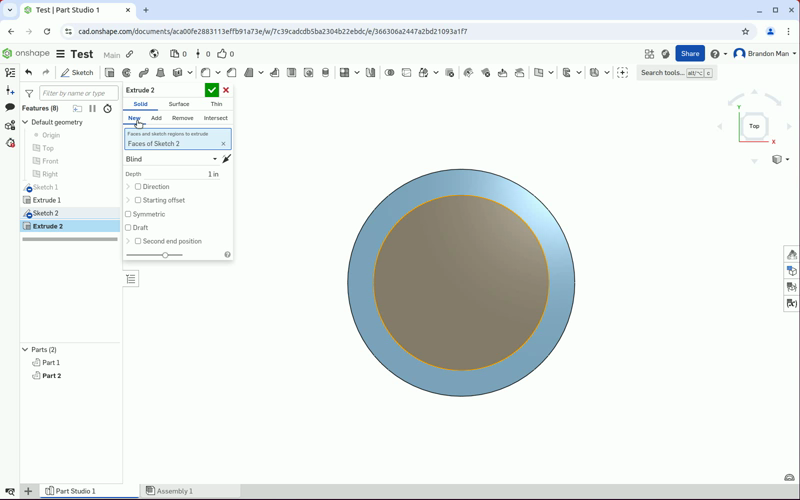
key(tab, 4)
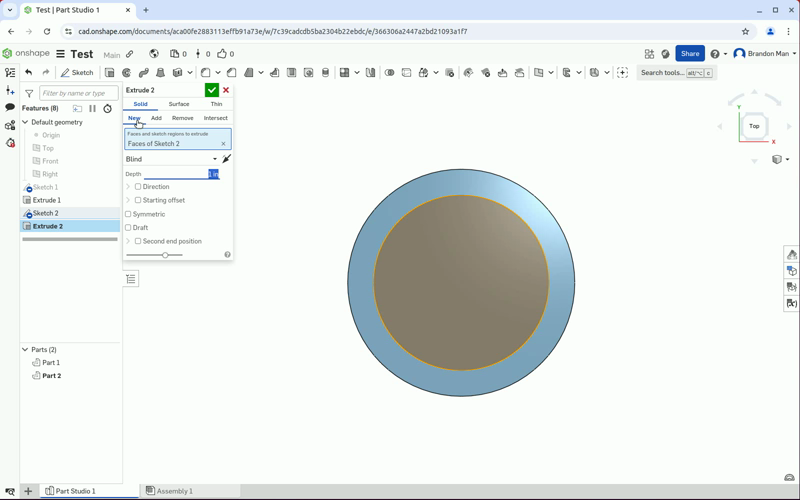
text(12.517)
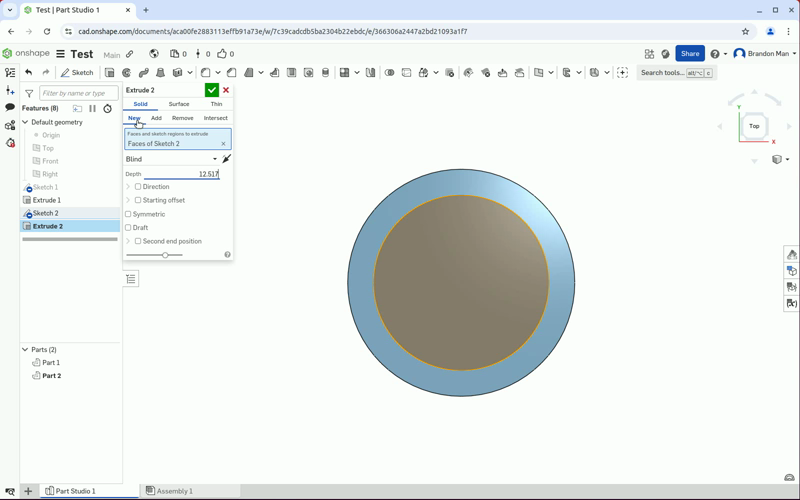
key(enter)
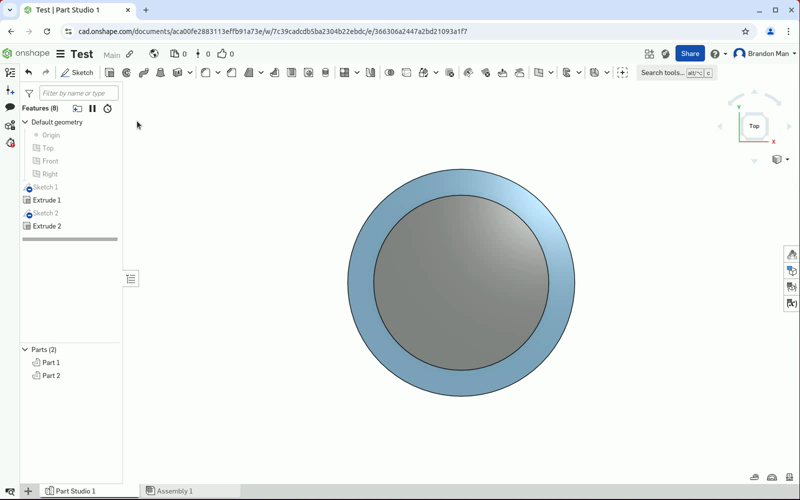
key(shift+h)
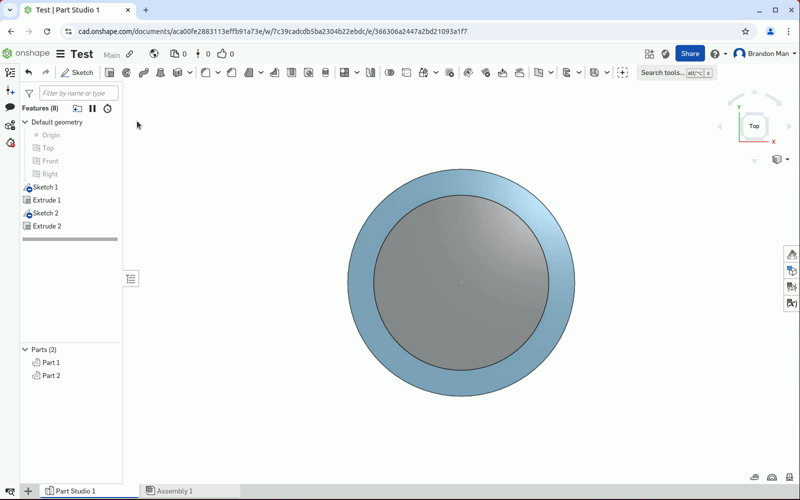
key(shift+h)
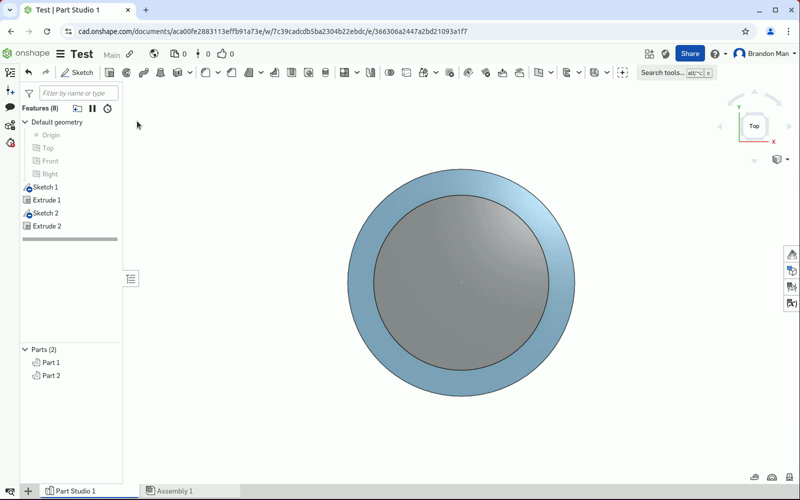
key(shift+7)
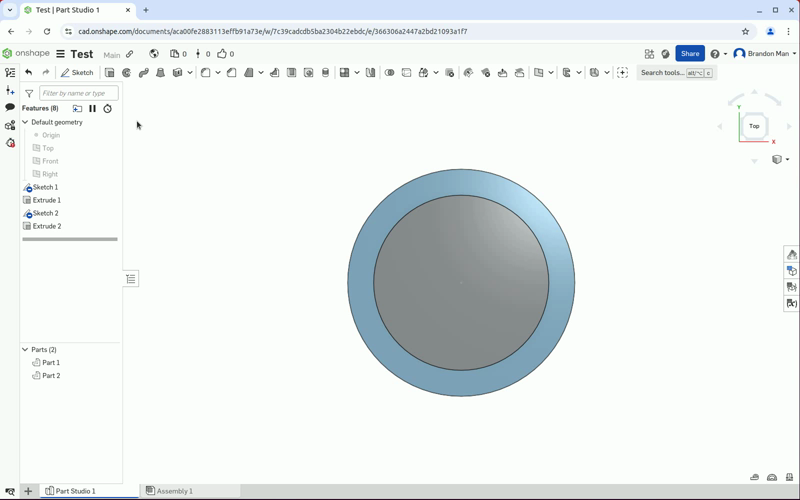
key(up, 3)
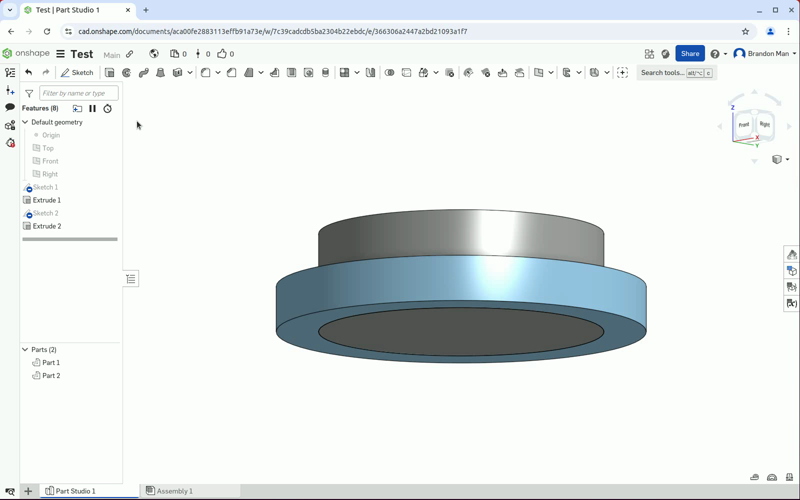
key(left, 3)
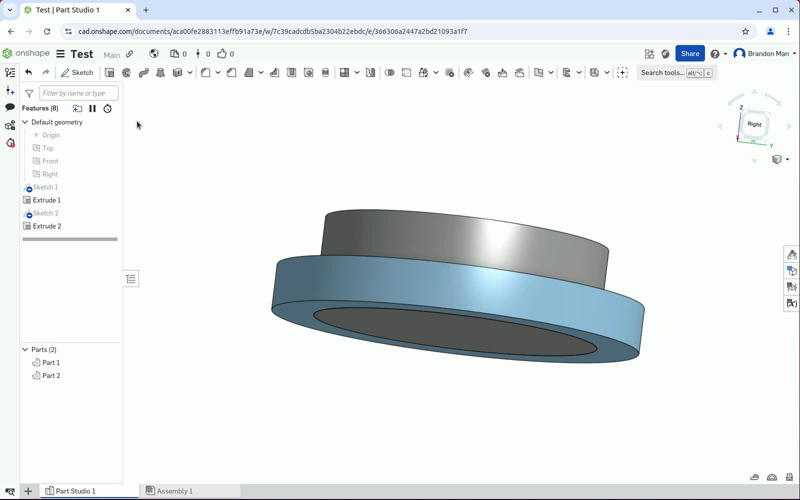
key(right, 3)
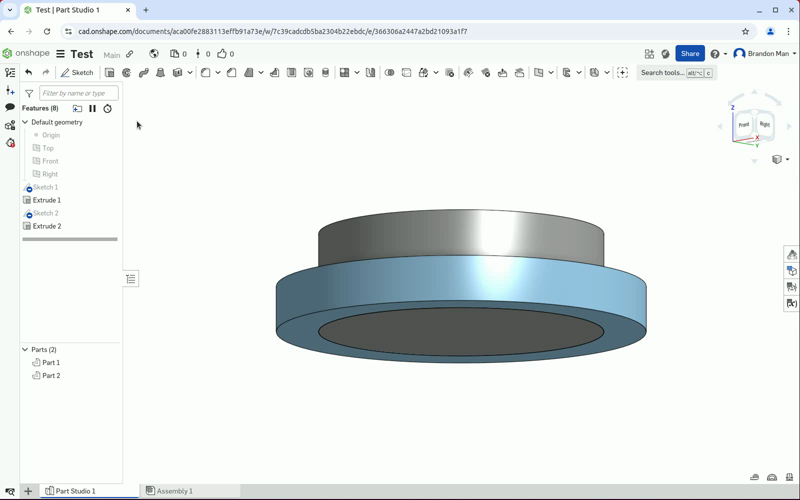
key(down, 3)
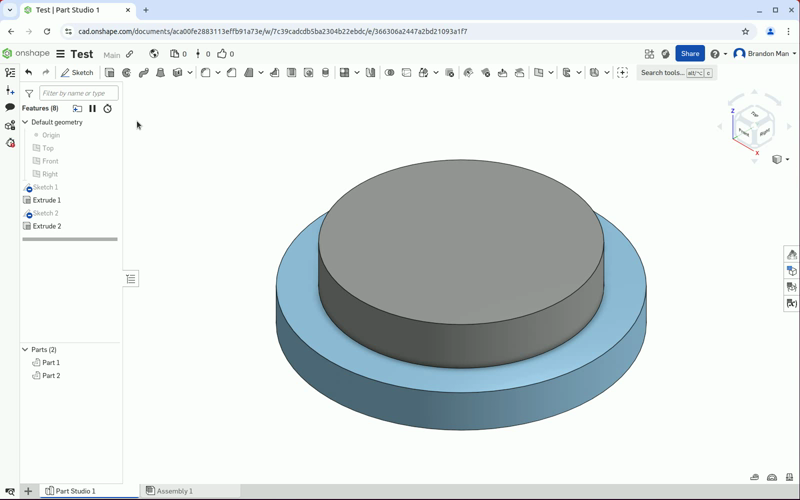
mouse_move(73, 189)
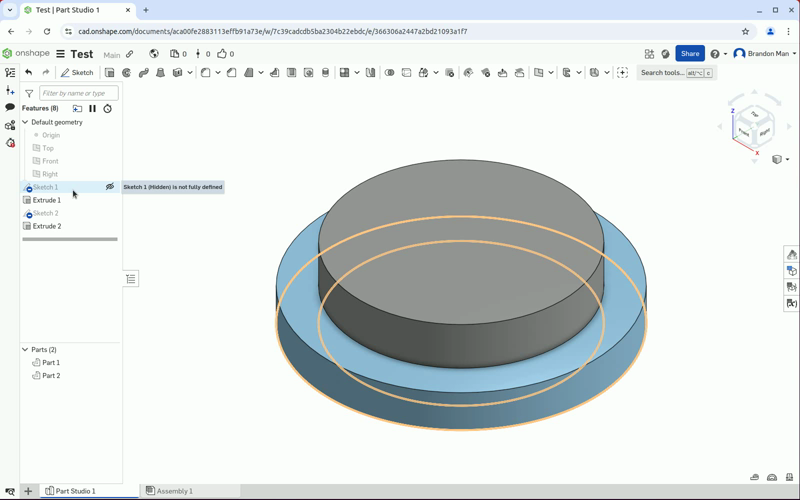
click(73, 189)